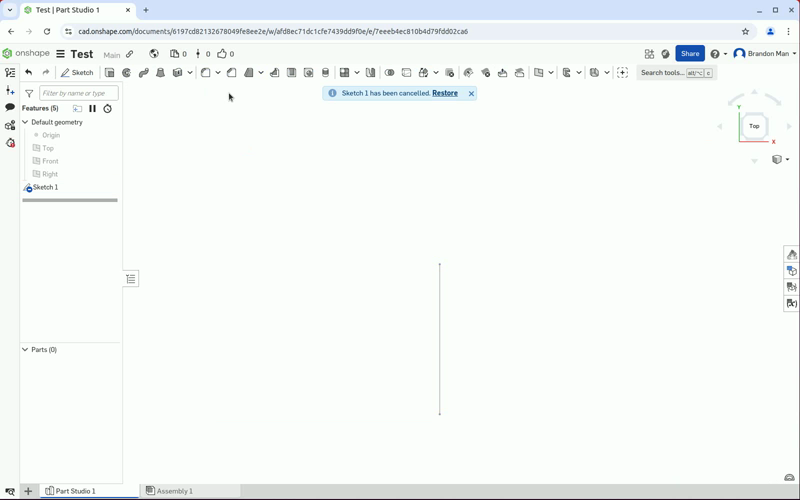
key(shift+h)
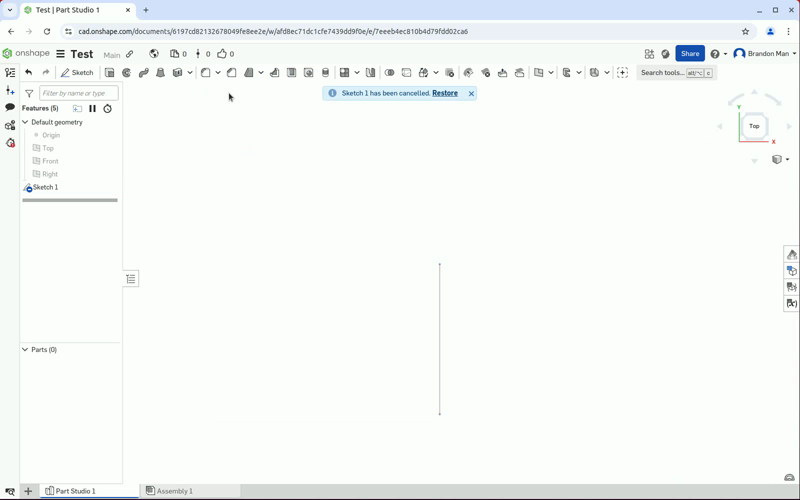
key(shift+s)
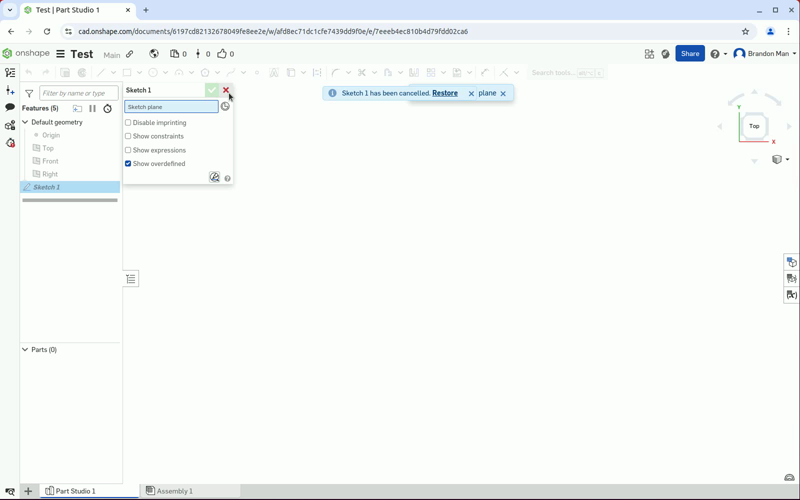
mouse_move(73, 150)
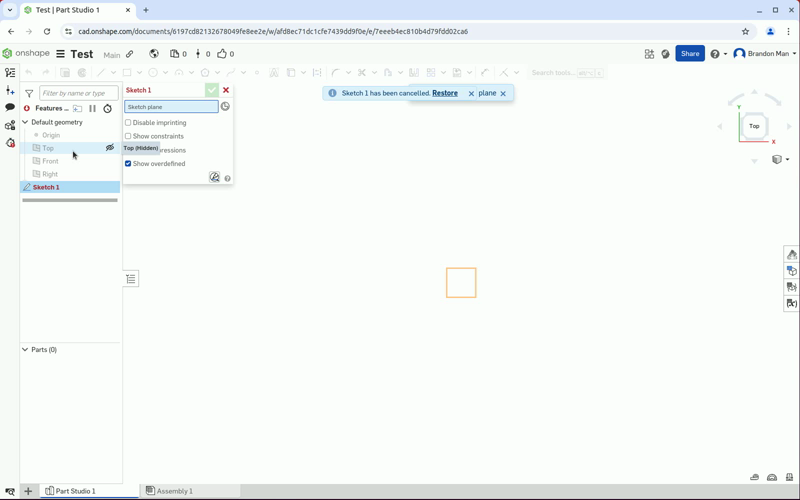
click(73, 150)
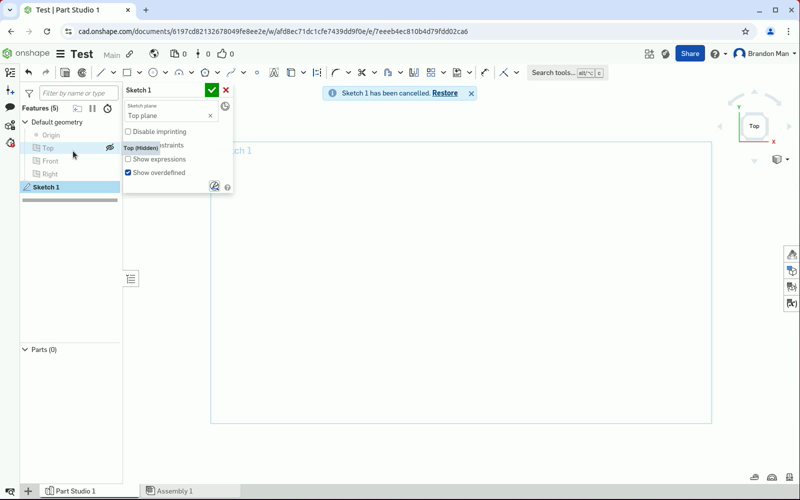
mouse_move(73, 352)
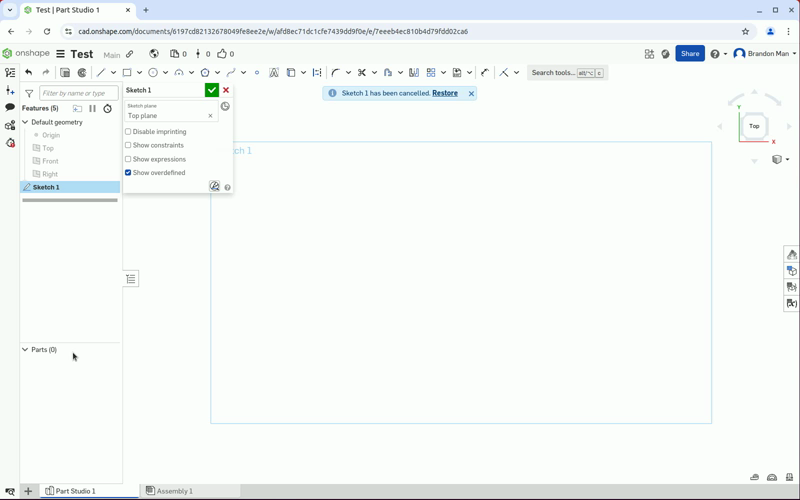
key(y)
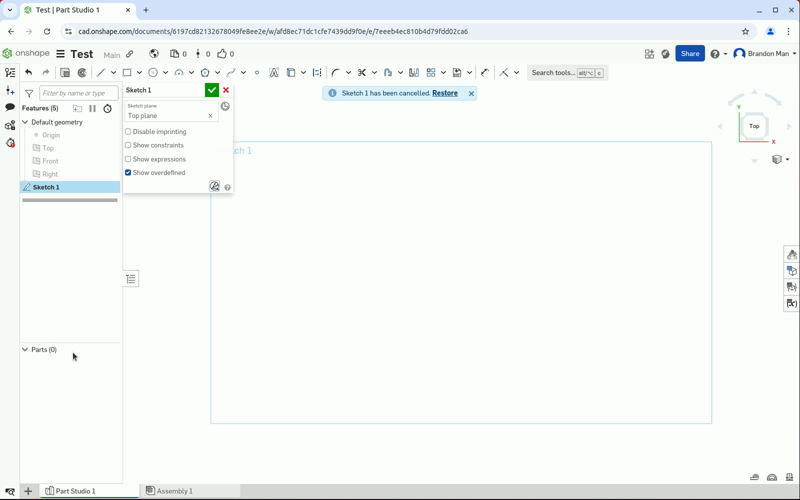
key(c)
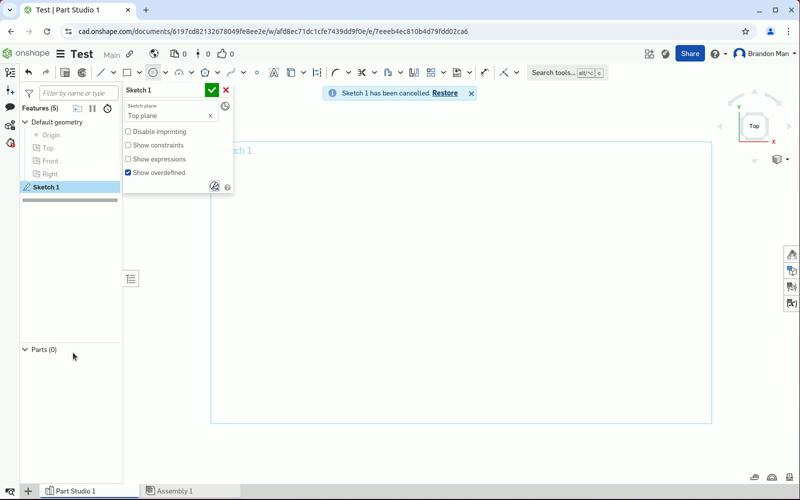
key_down(shift)
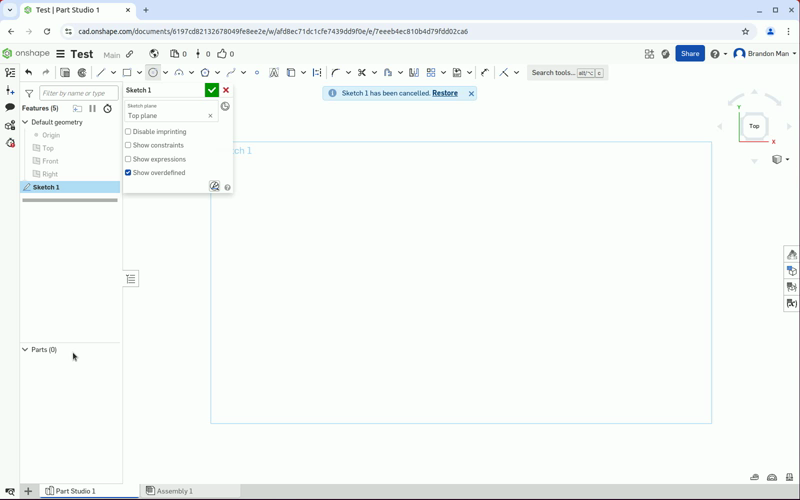
mouse_move(461, 282)
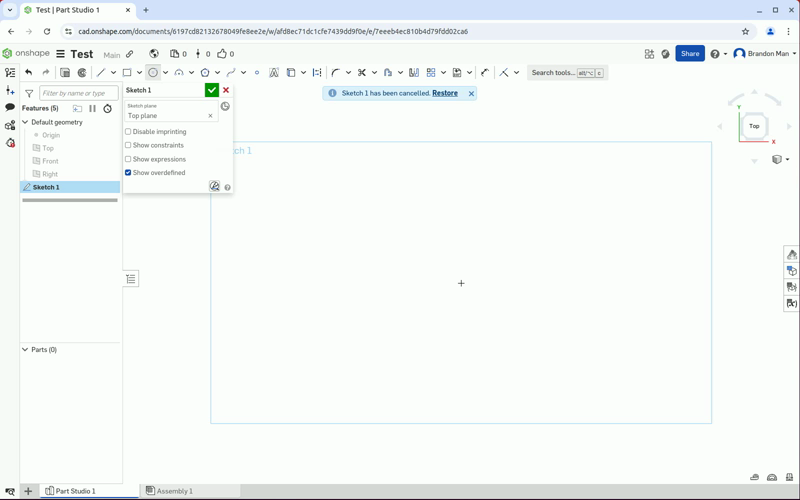
click(461, 282)
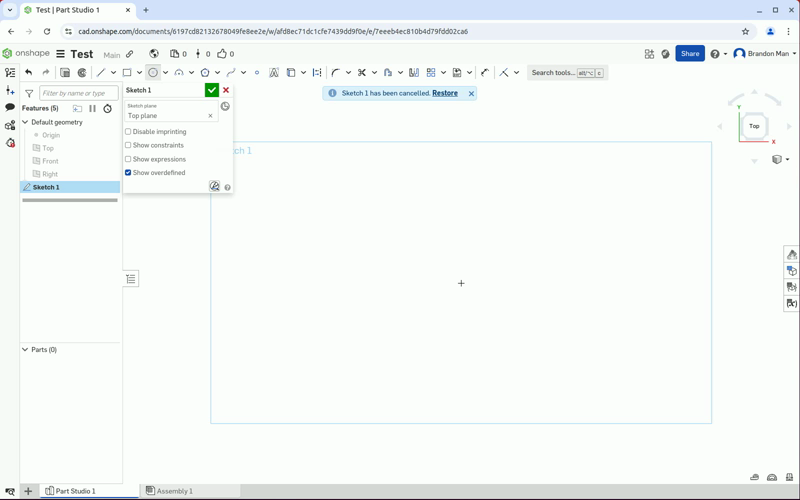
key_up(shift)
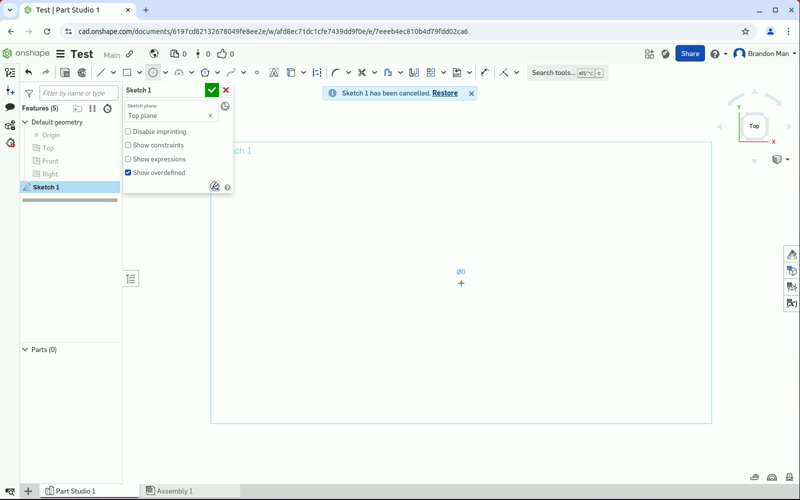
mouse_move(508, 282)
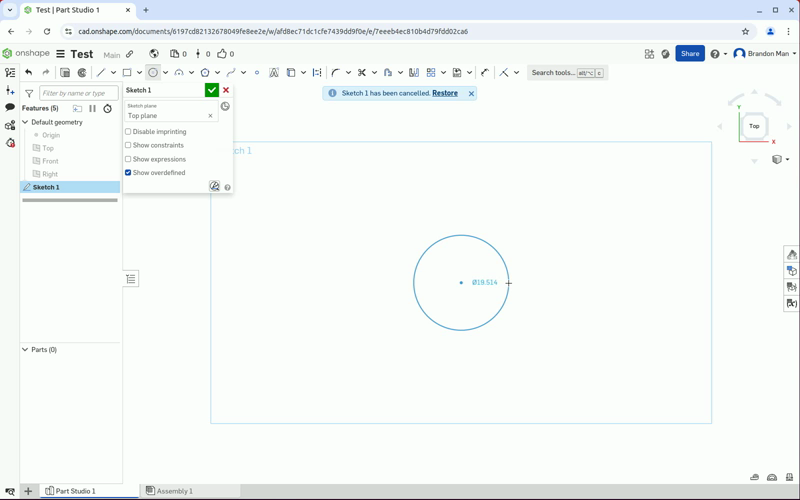
click(508, 282)
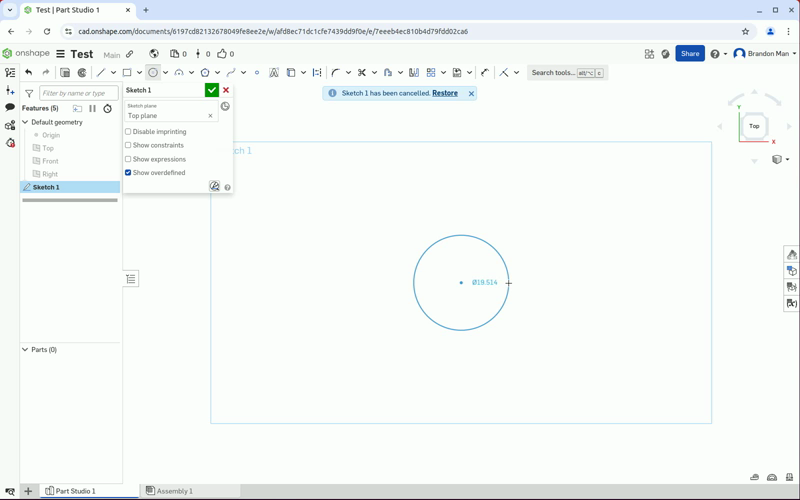
key(esc)
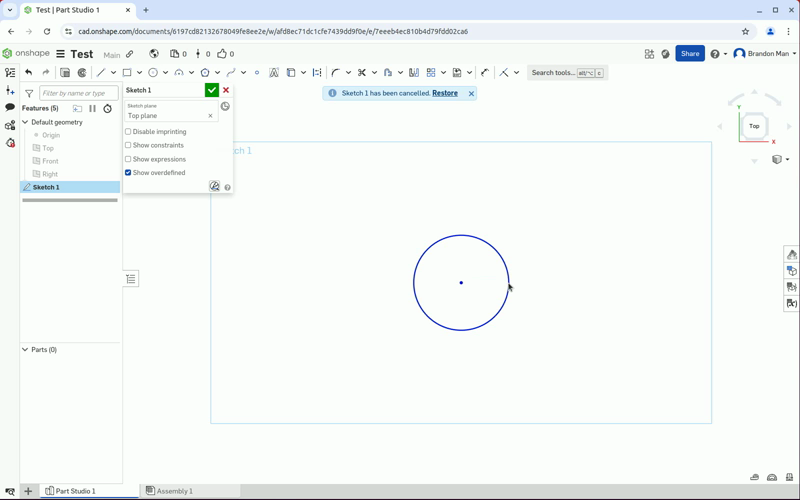
mouse_move(497, 304)
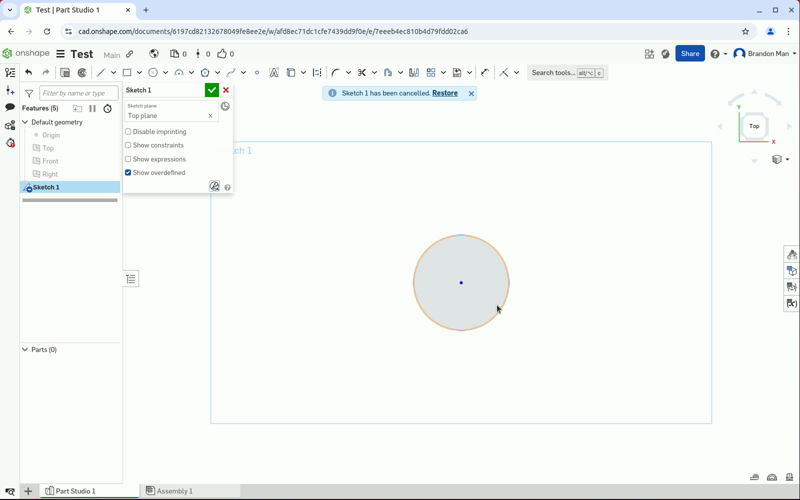
click(497, 304)
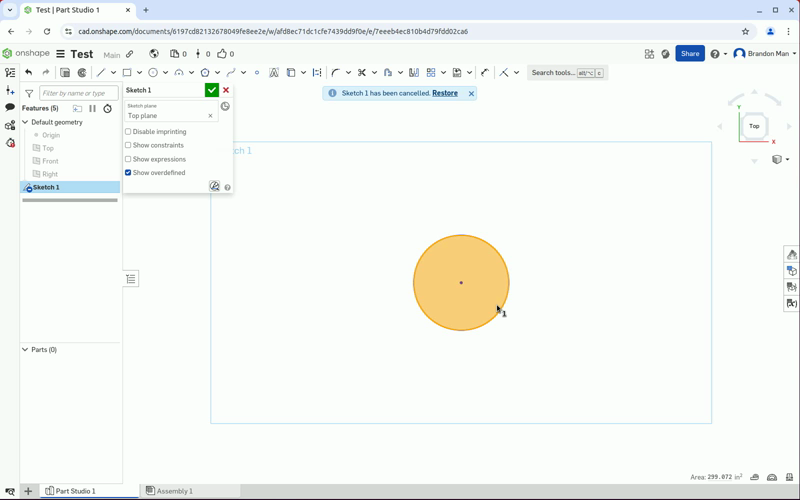
mouse_move(73, 352)
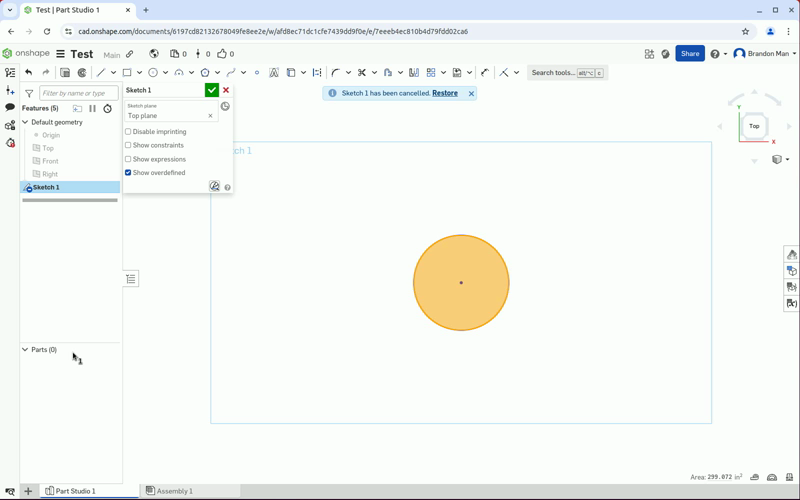
key(shift+y)
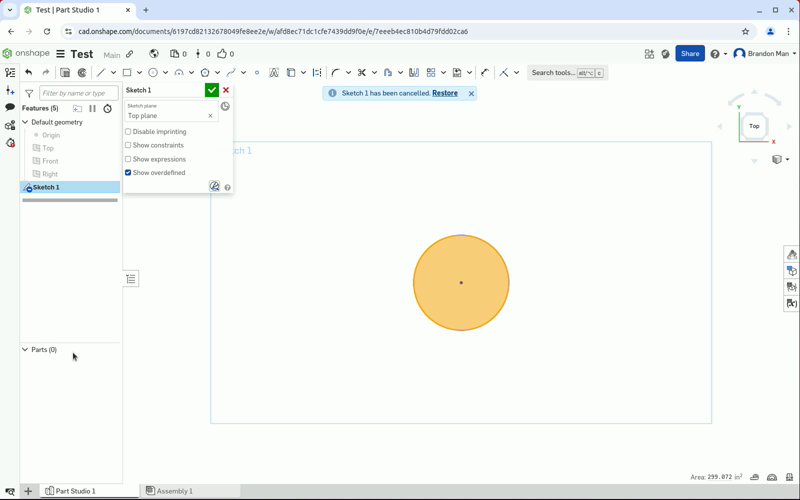
key(shift+e)
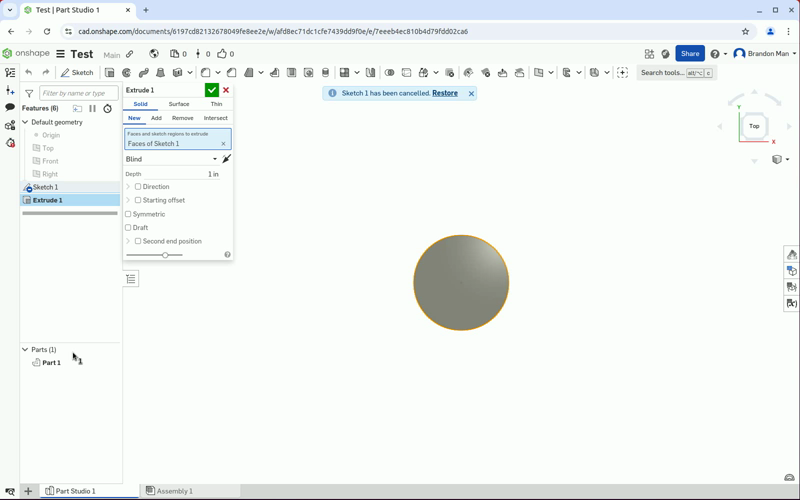
mouse_move(143, 106)
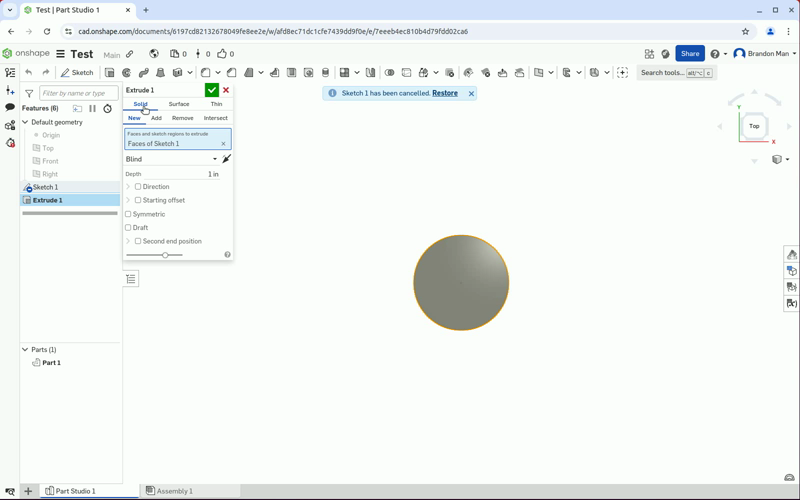
click(143, 106)
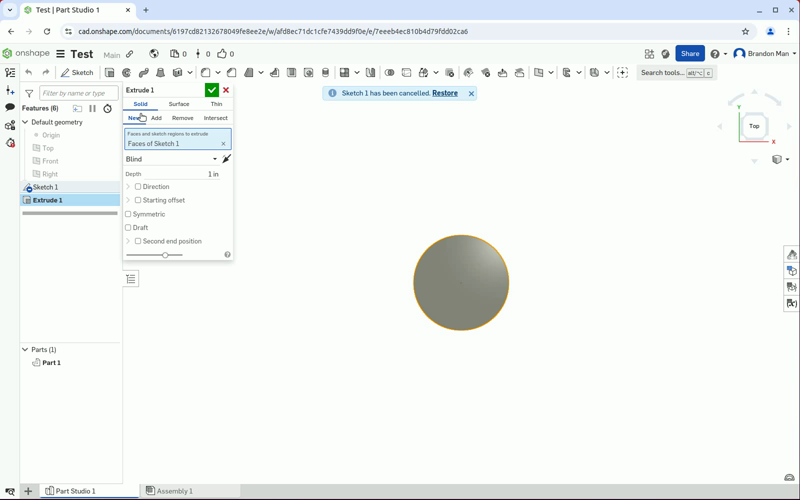
mouse_move(137, 120)
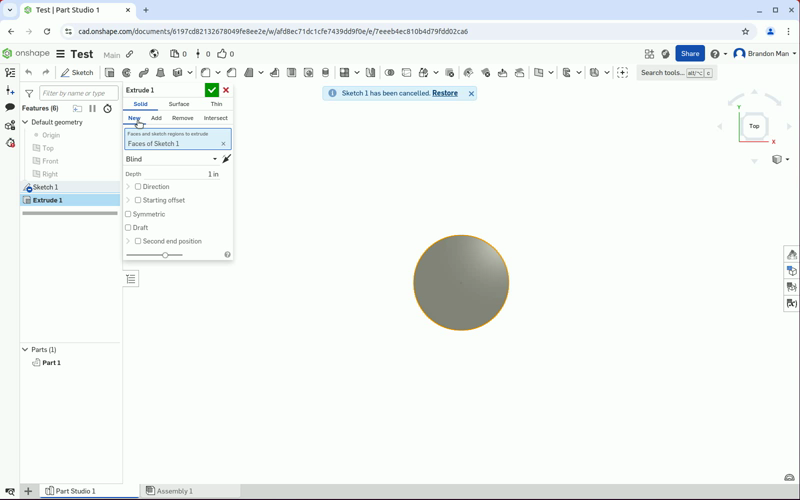
click(137, 120)
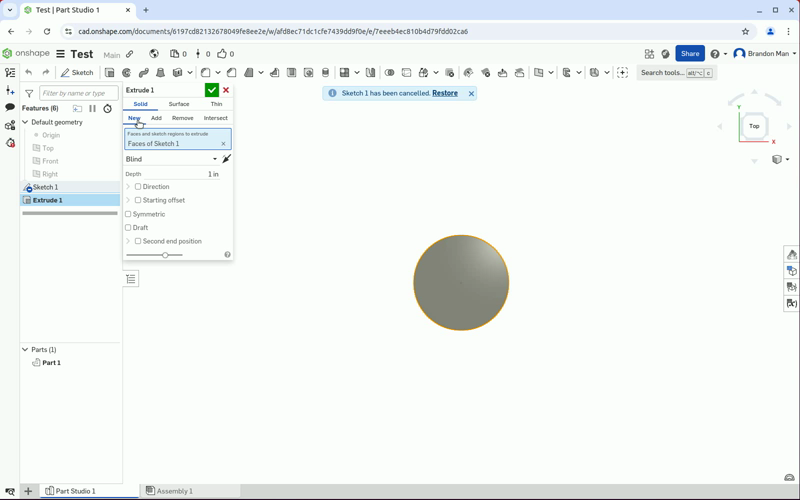
key(tab, 4)
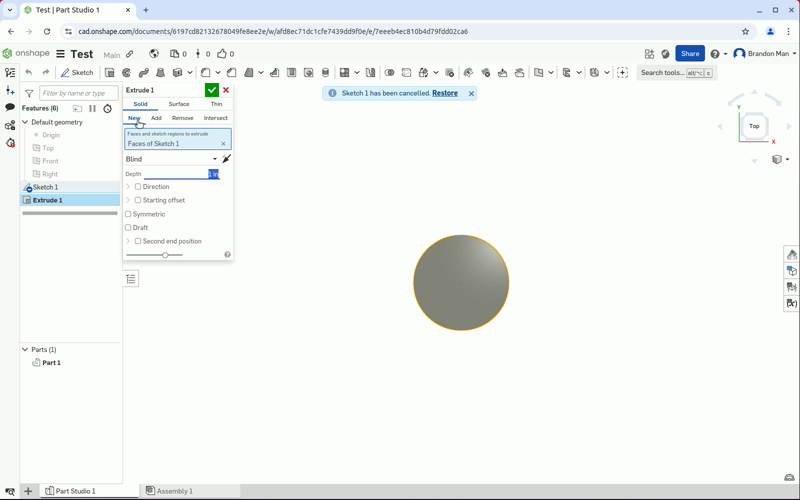
text(23.108)
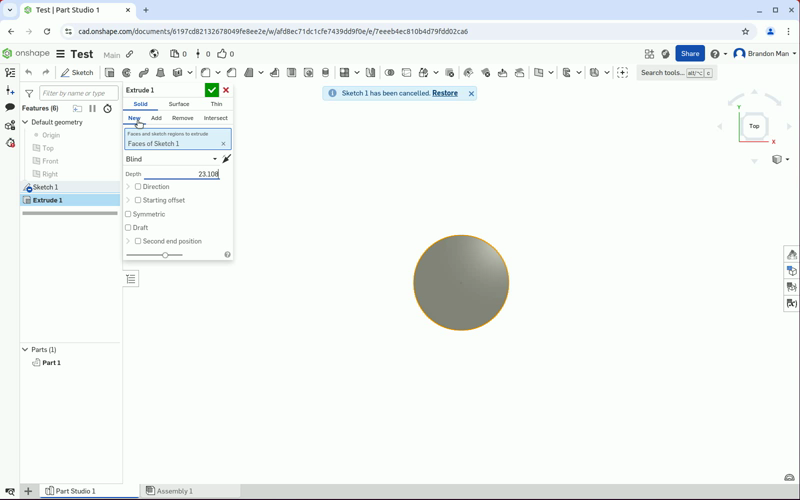
key(enter)
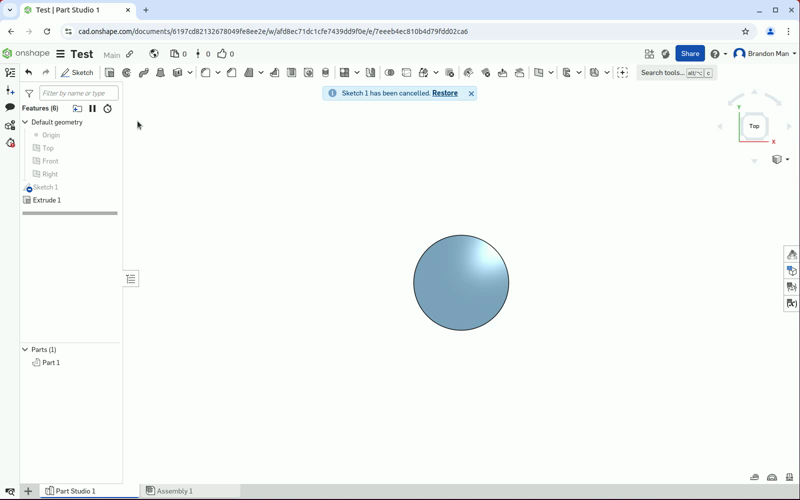
key(shift+h)
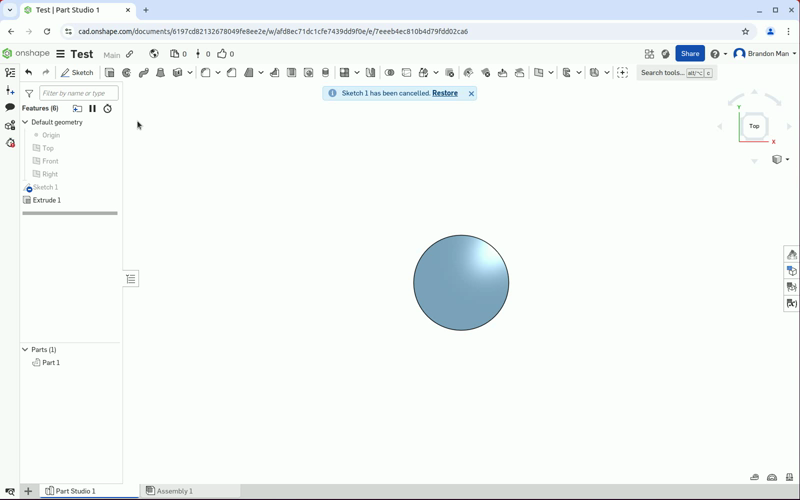
key(shift+h)
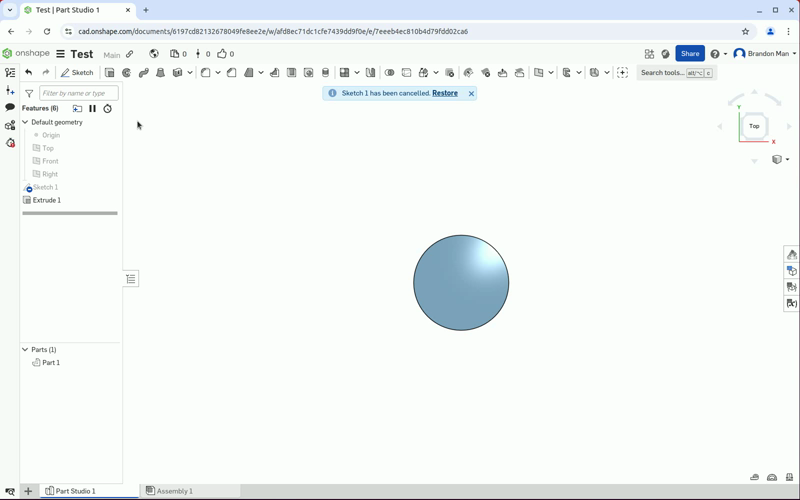
mouse_move(73, 189)
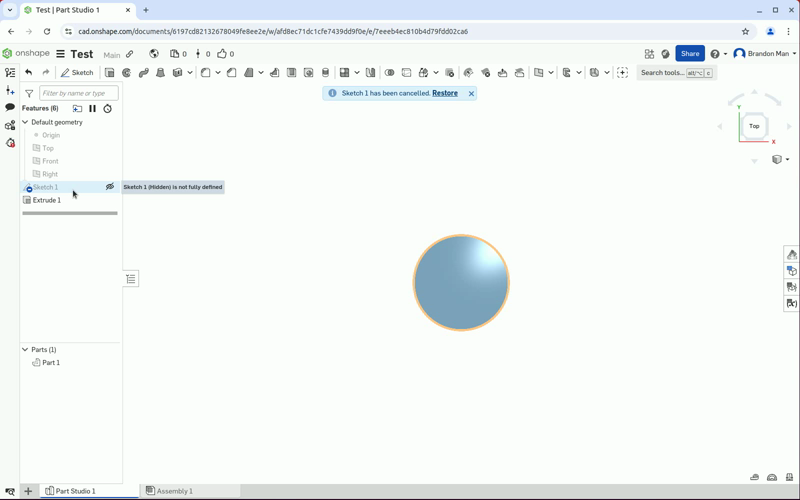
click(73, 189)
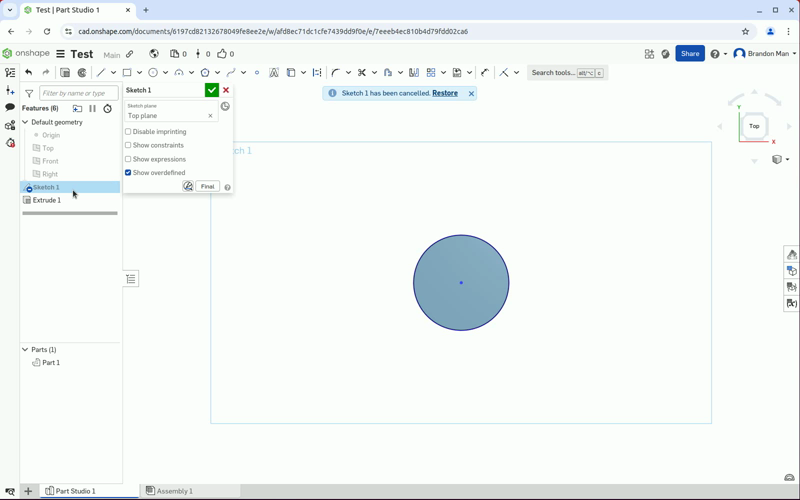
mouse_move(229, 92)
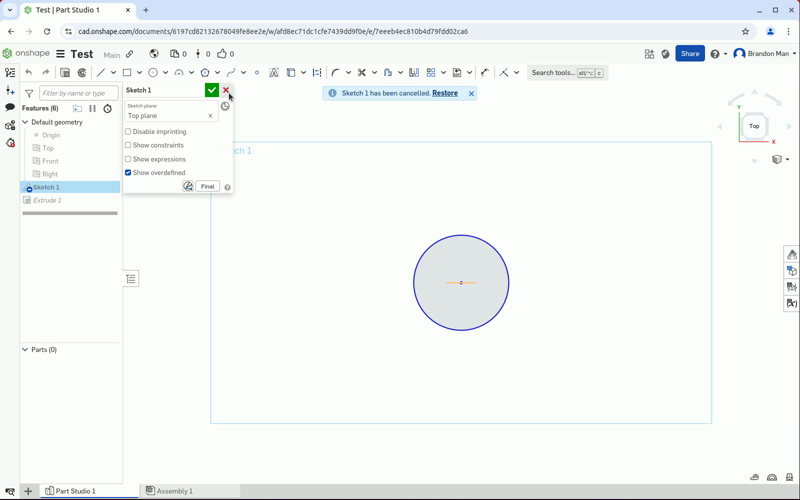
click(229, 92)
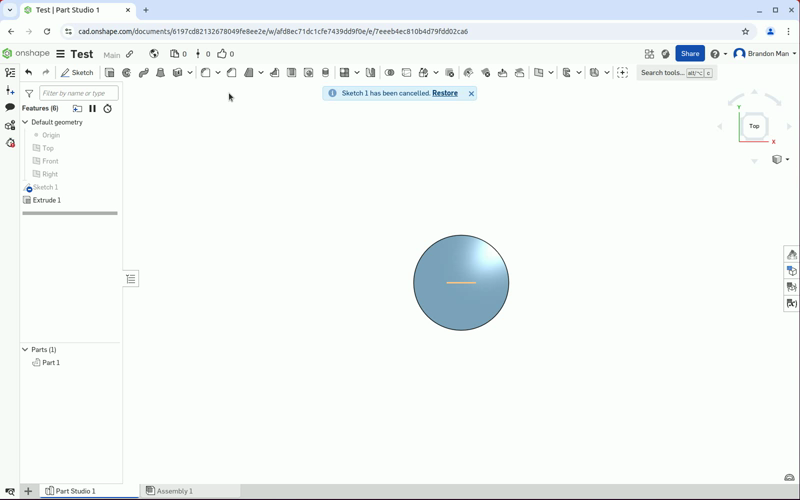
mouse_move(541, 75)
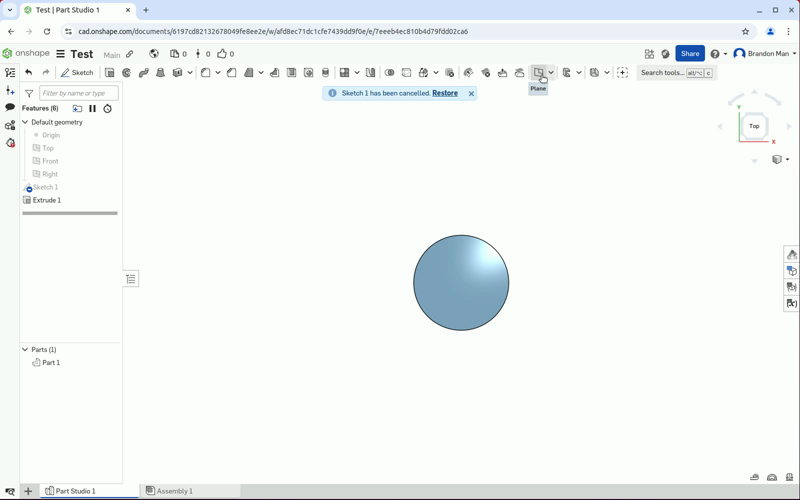
click(541, 75)
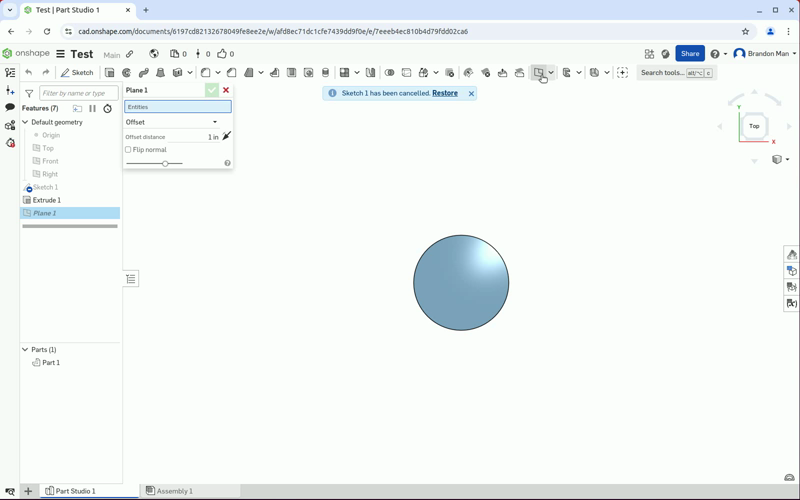
mouse_move(73, 150)
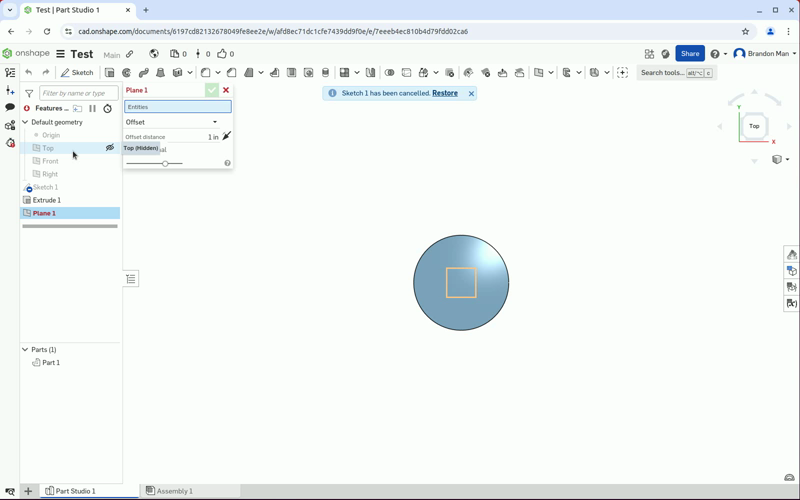
click(73, 150)
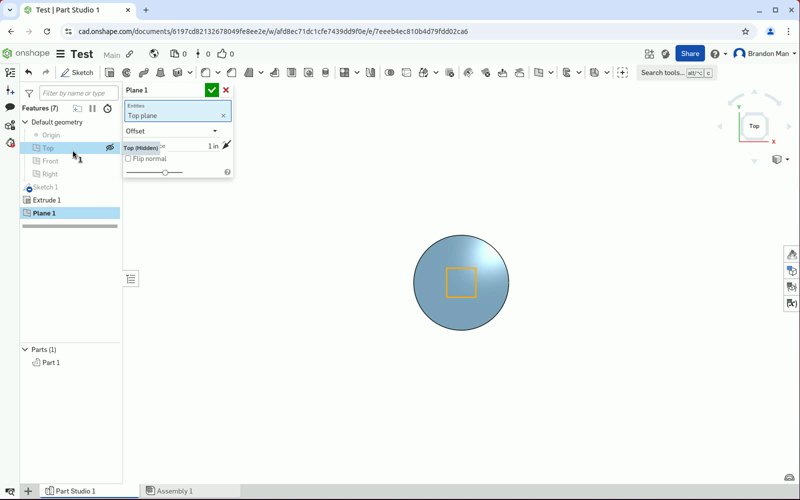
key(tab, 2)
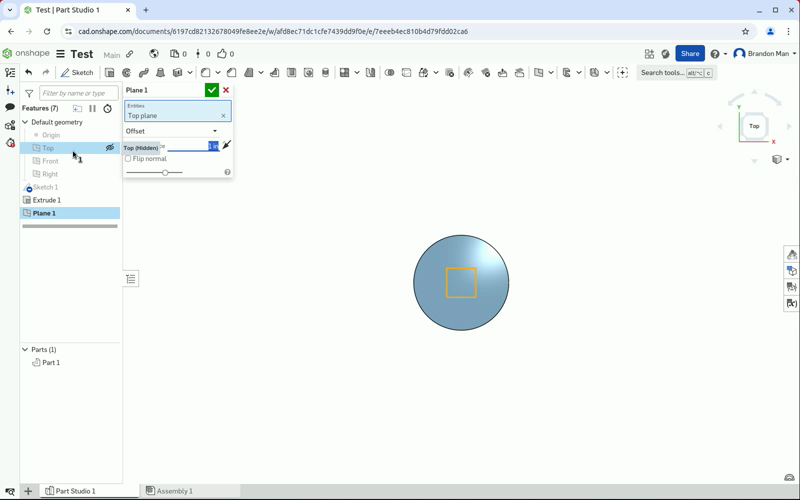
text(23.108)
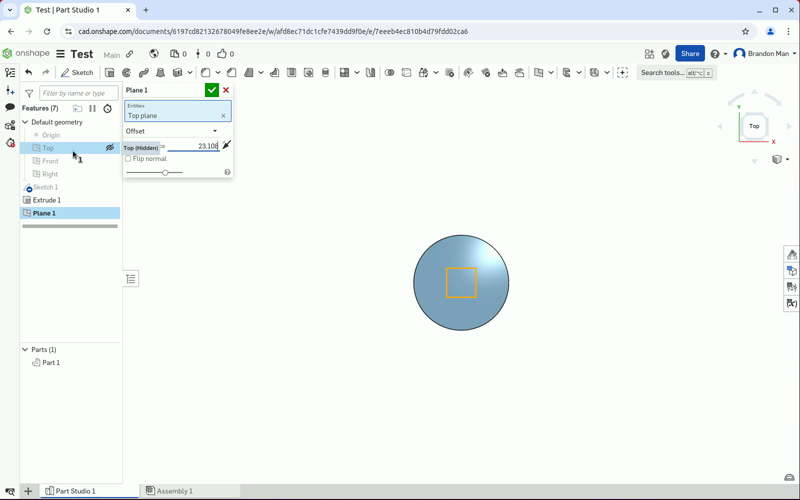
key(enter, 2)
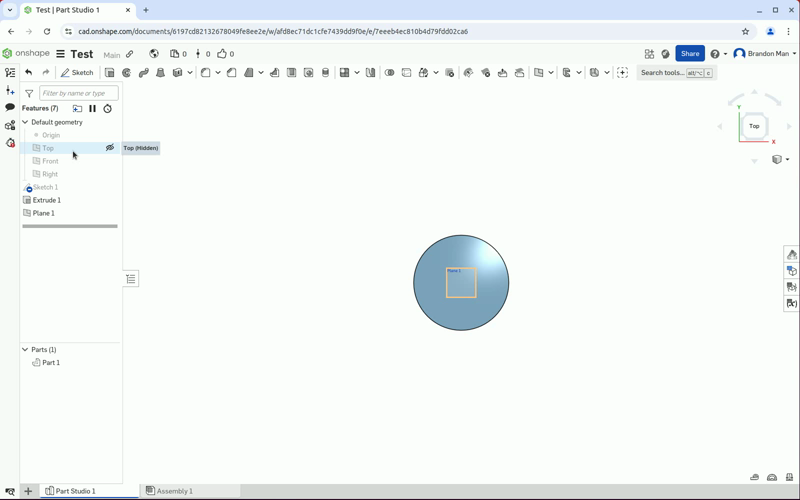
key(shift+s)
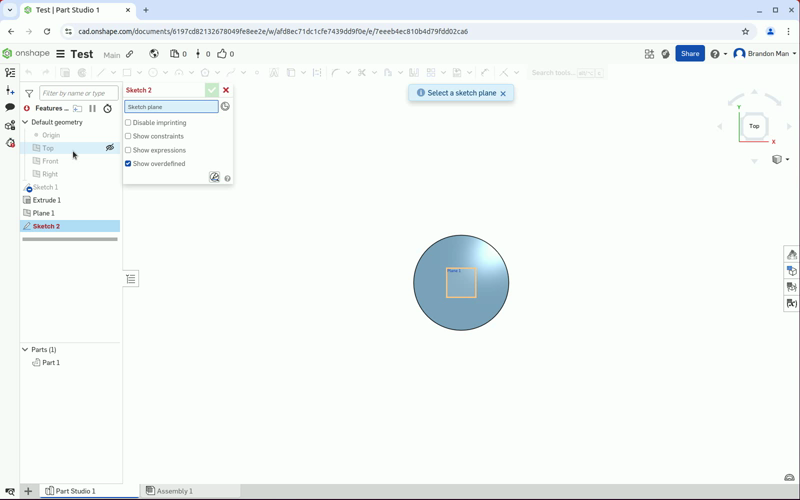
mouse_move(73, 215)
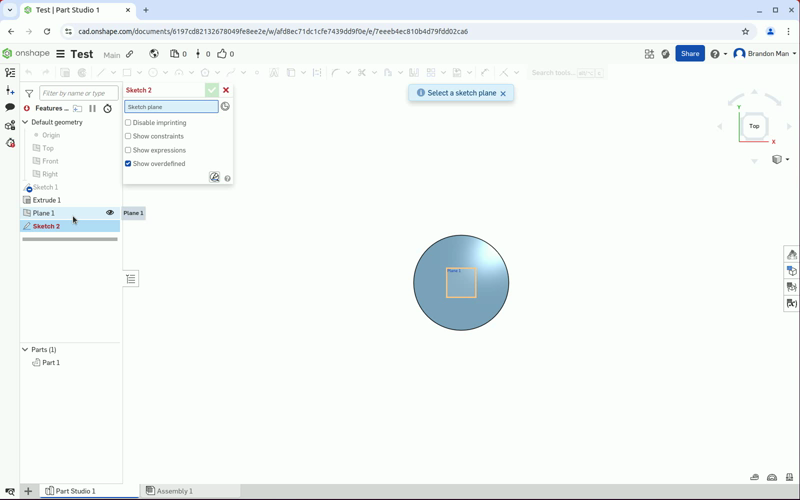
click(73, 215)
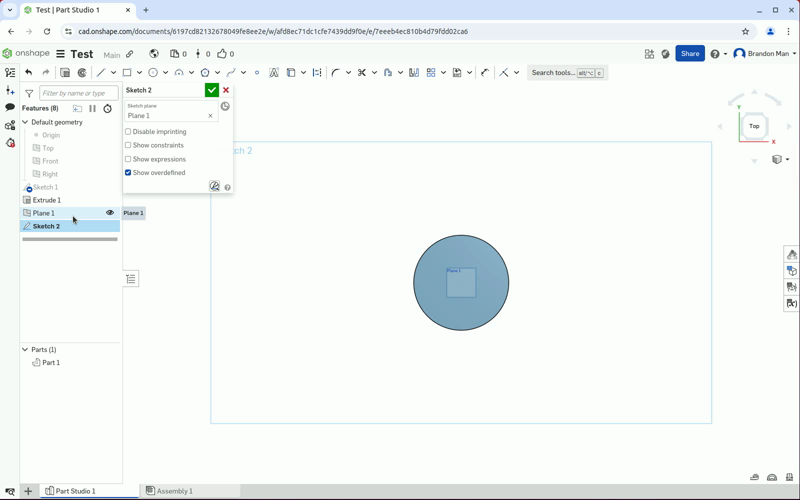
mouse_move(73, 352)
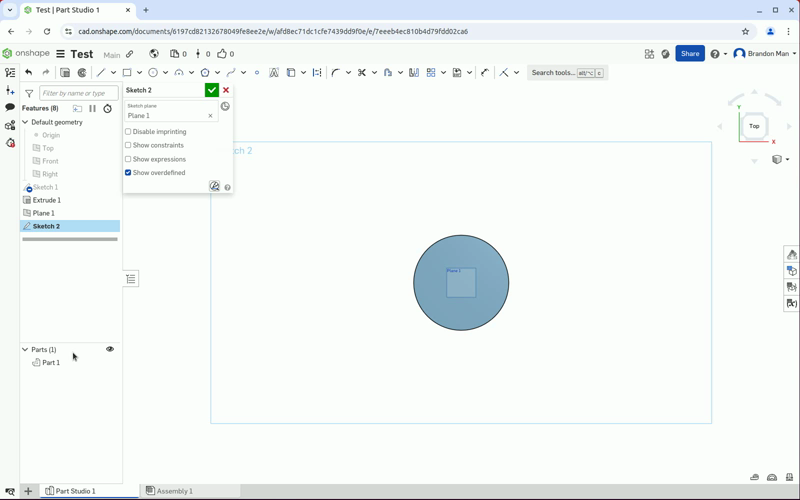
key(y)
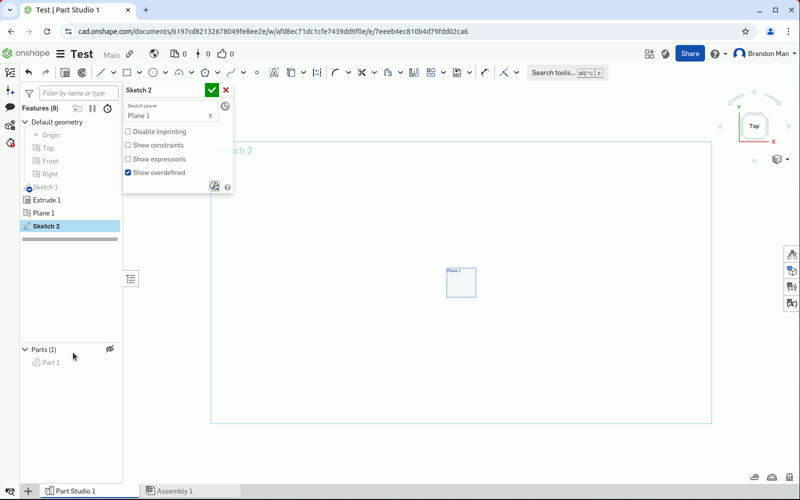
key(c)
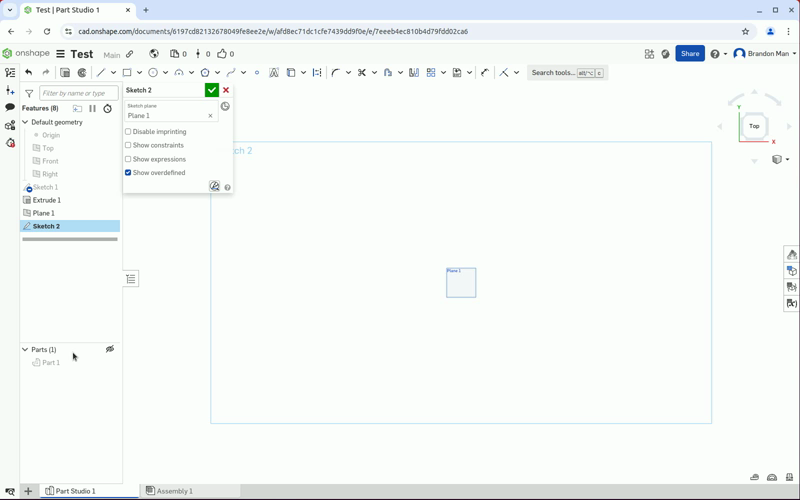
key_down(shift)
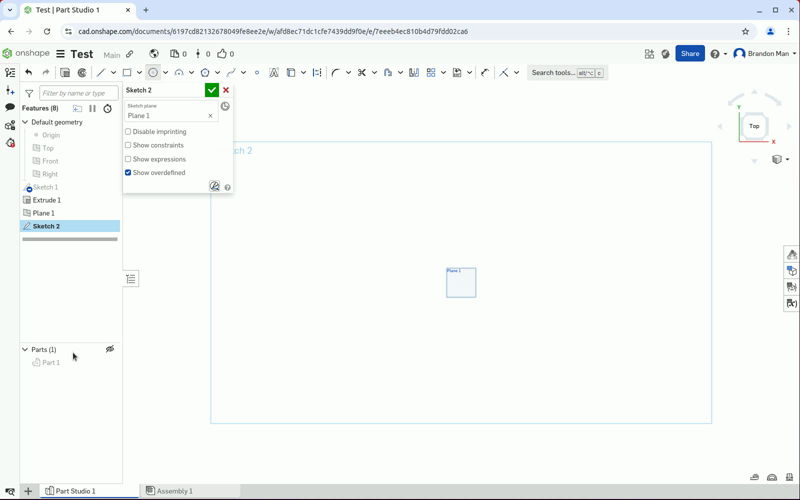
mouse_move(461, 282)
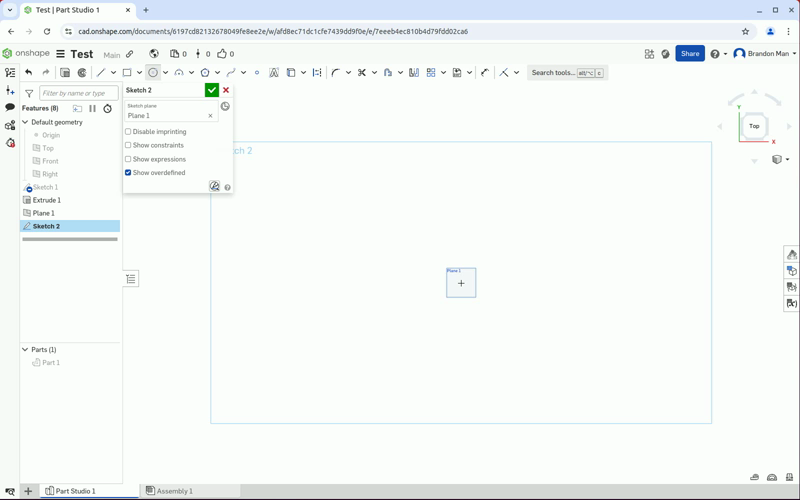
click(461, 282)
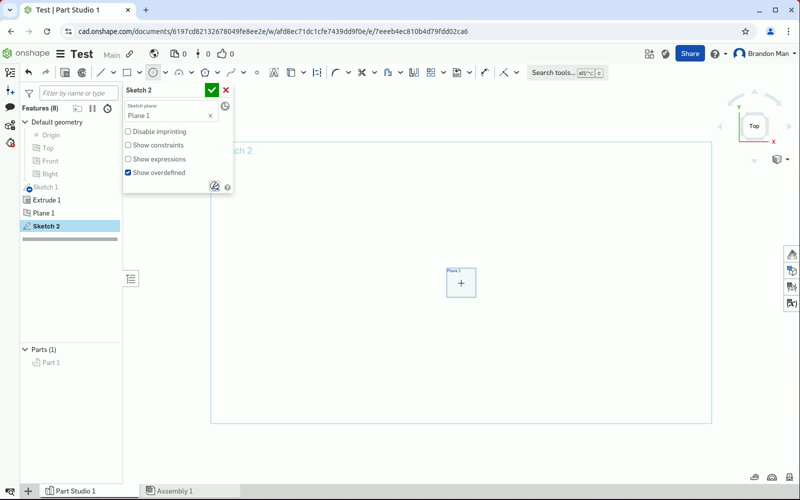
key_up(shift)
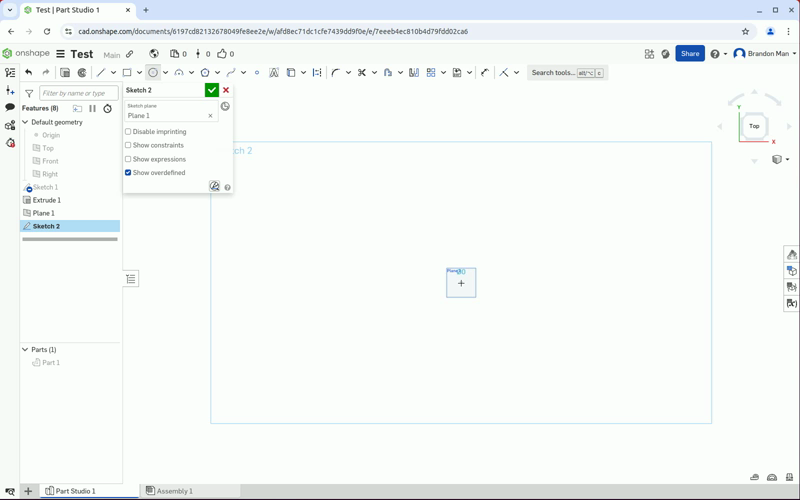
mouse_move(497, 282)
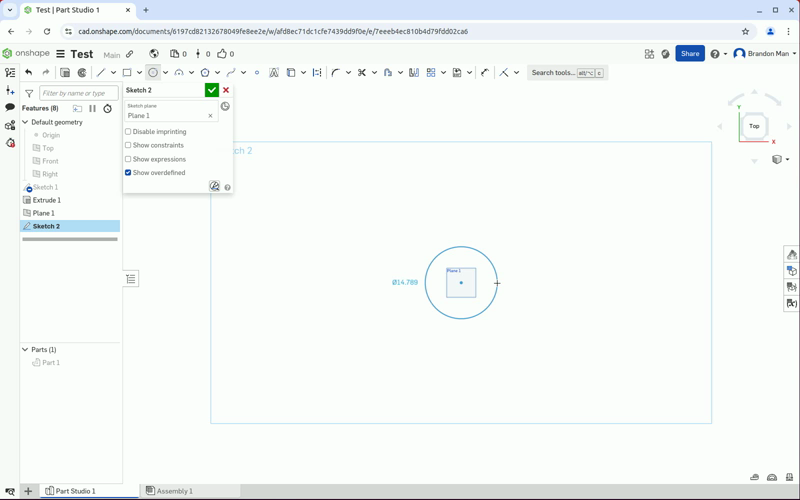
click(497, 282)
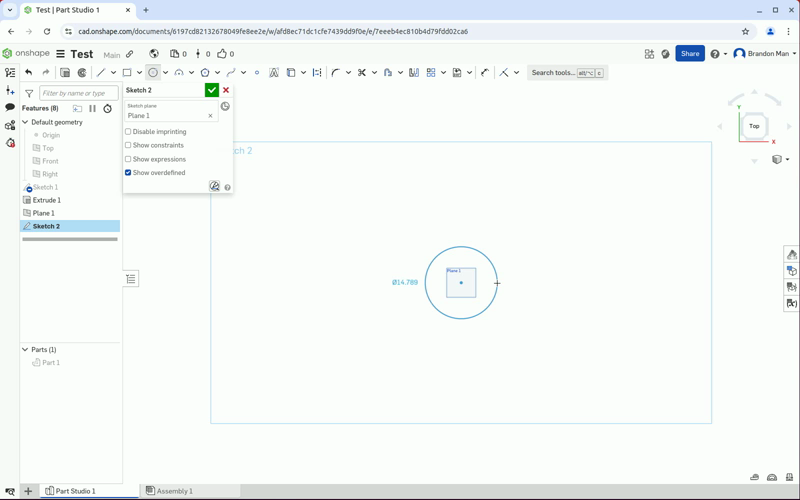
key(esc)
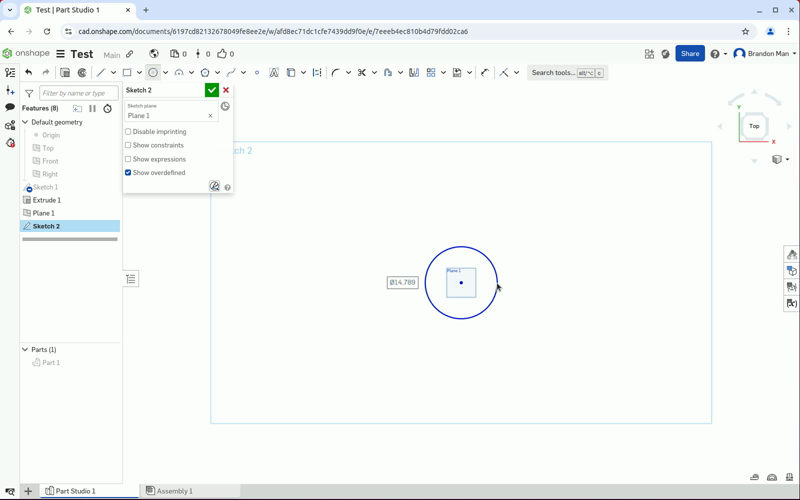
mouse_move(483, 302)
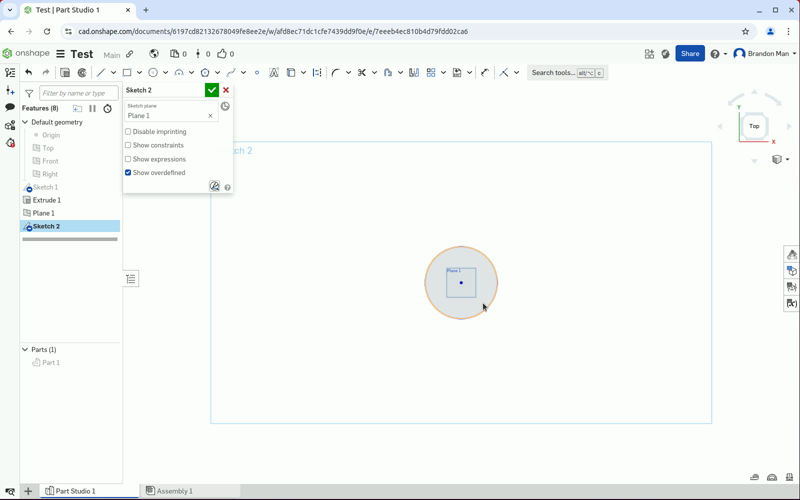
click(483, 302)
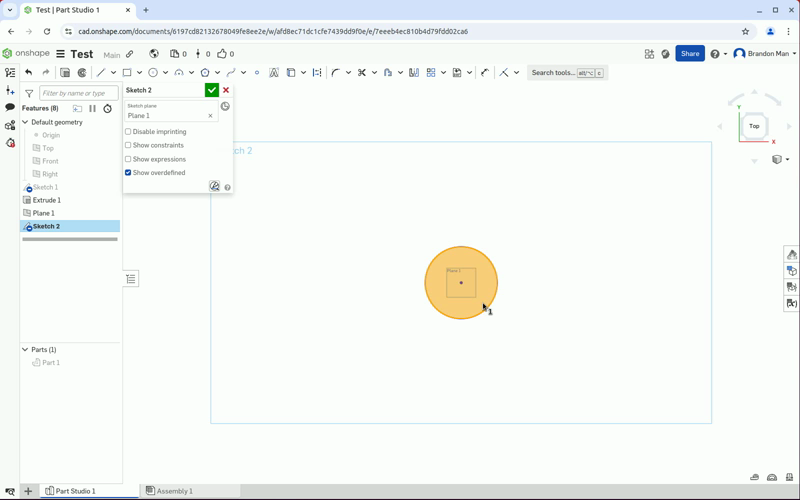
mouse_move(73, 352)
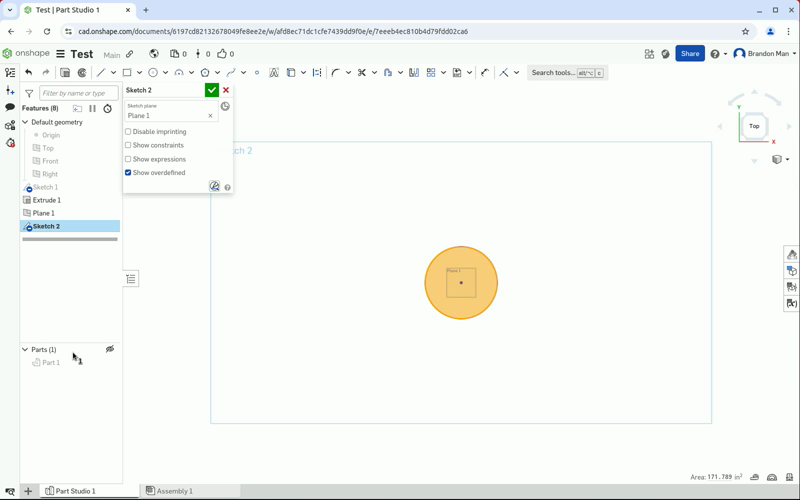
key(shift+y)
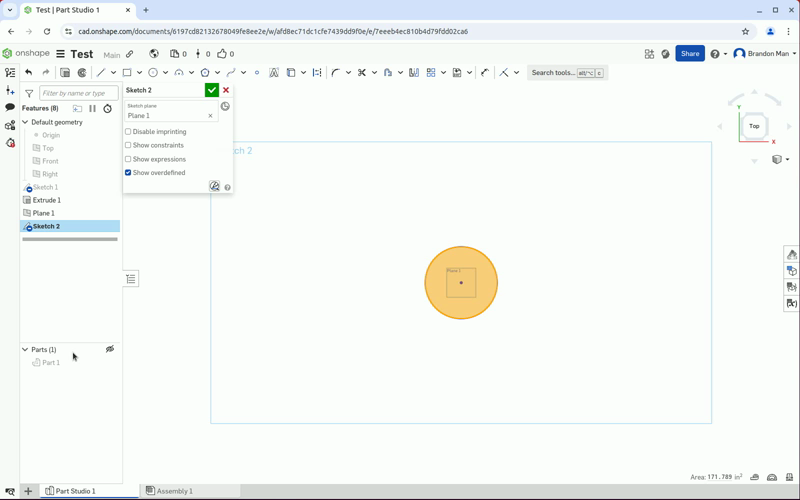
key(shift+e)
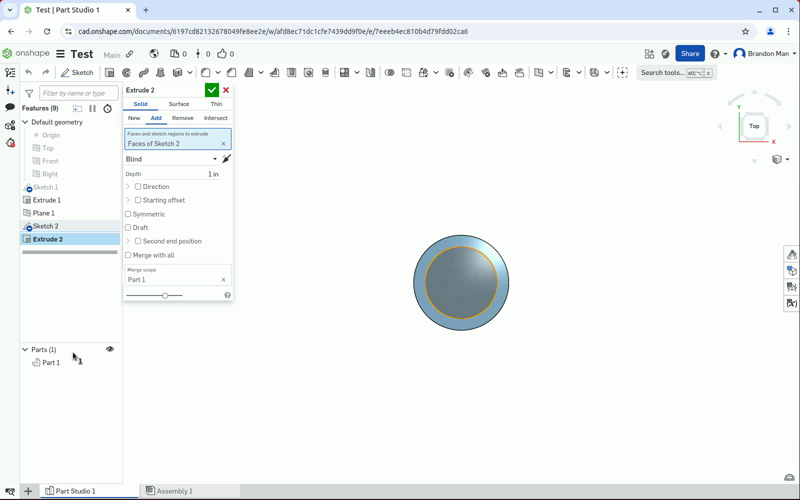
mouse_move(143, 106)
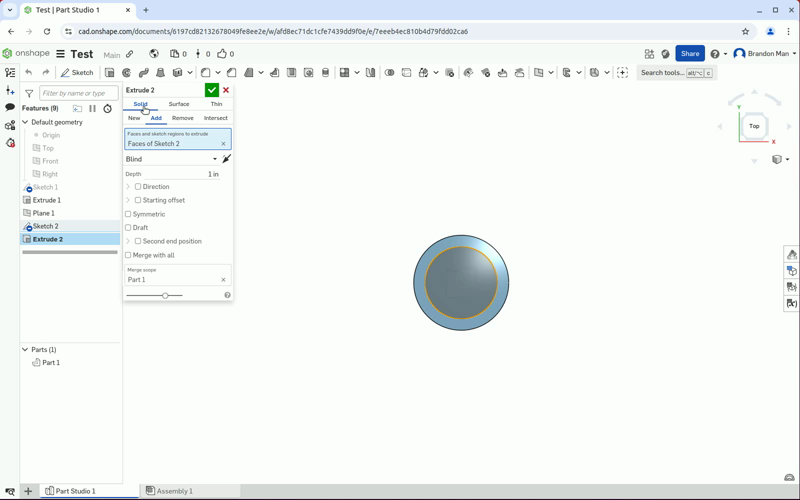
click(143, 106)
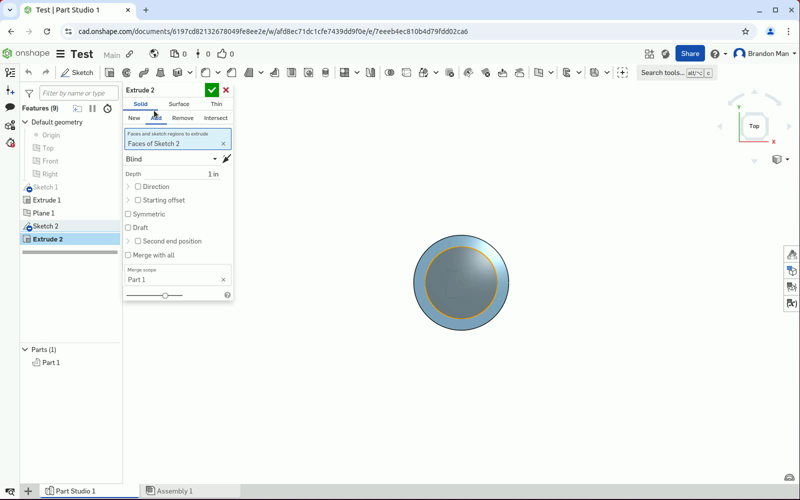
mouse_move(186, 120)
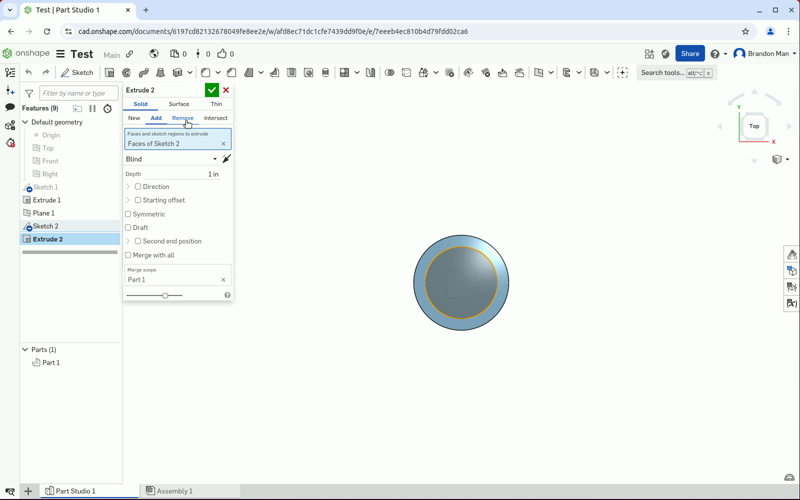
click(186, 120)
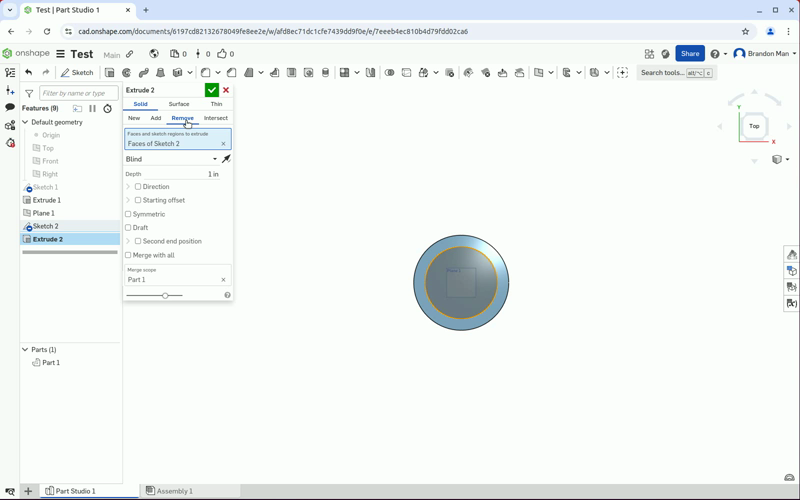
key(tab, 4)
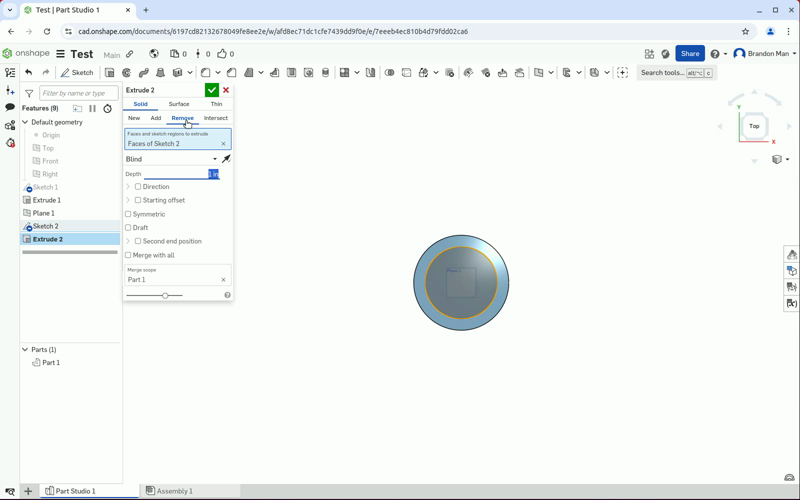
text(20.701)
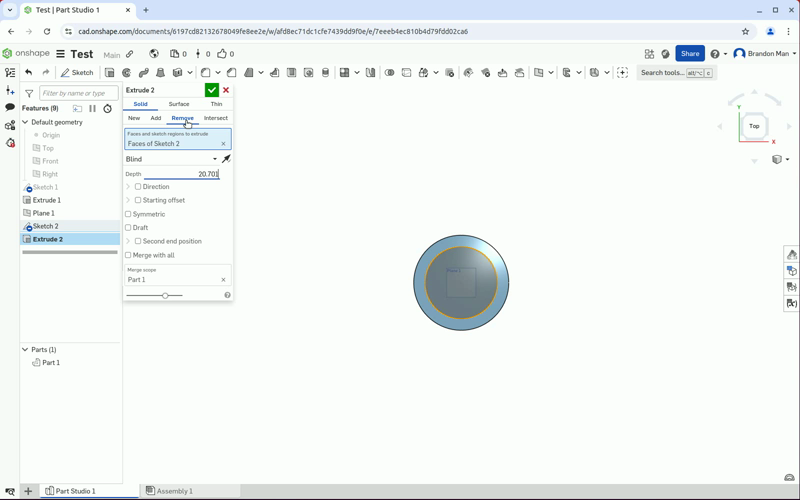
key(tab, 6)
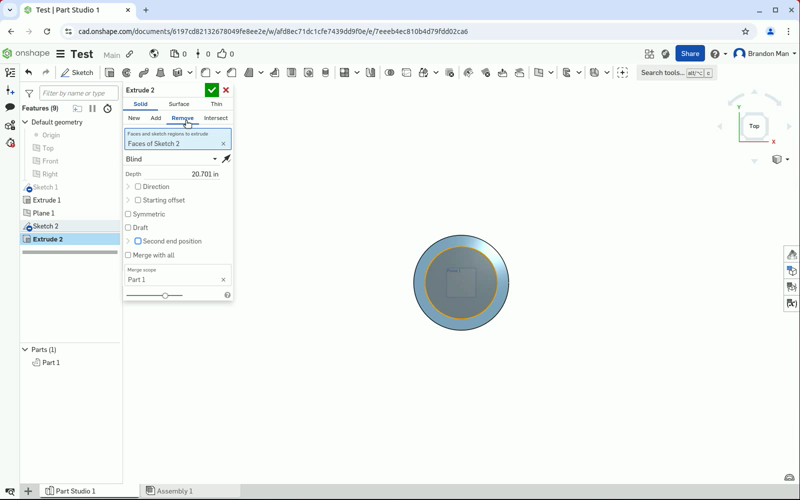
key(space)
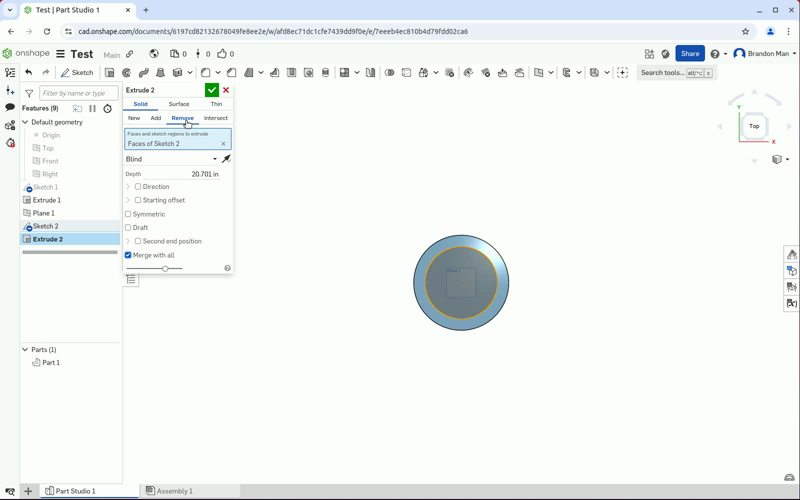
key(enter)
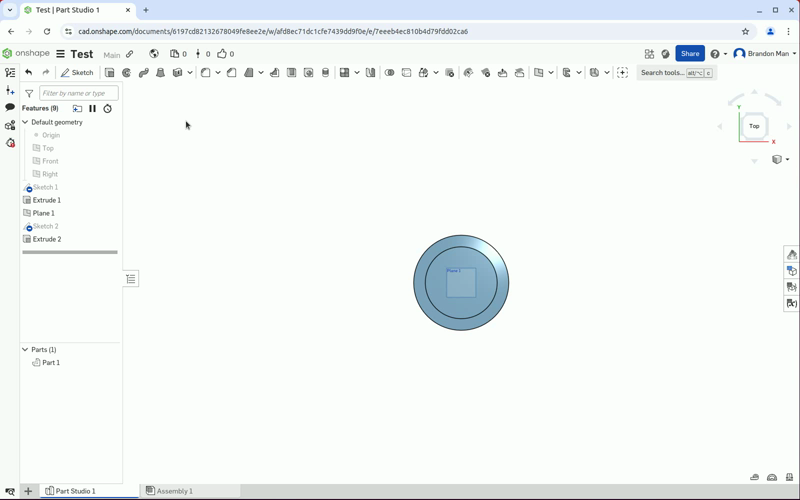
key(shift+h)
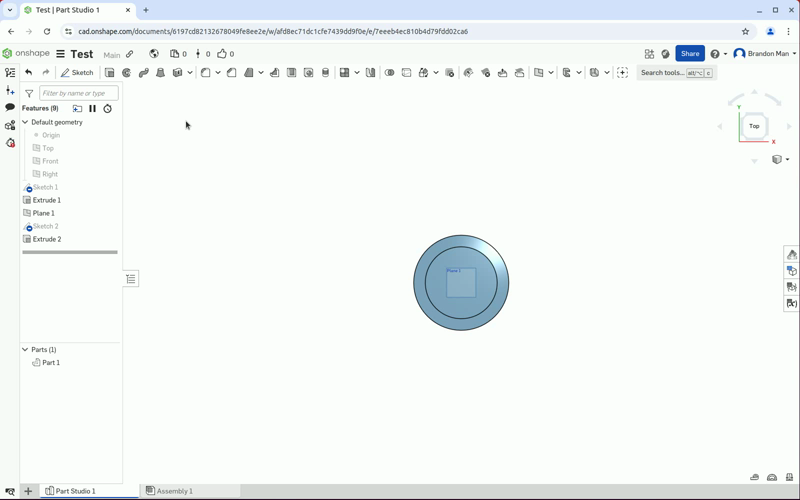
key(shift+h)
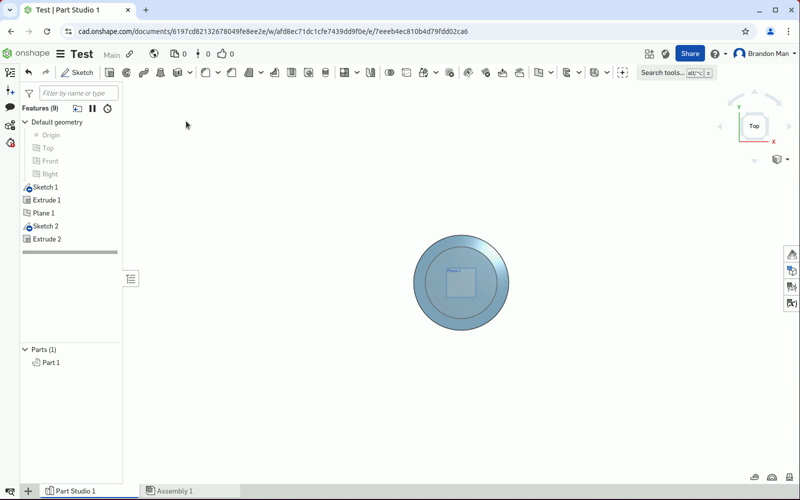
key(shift+7)
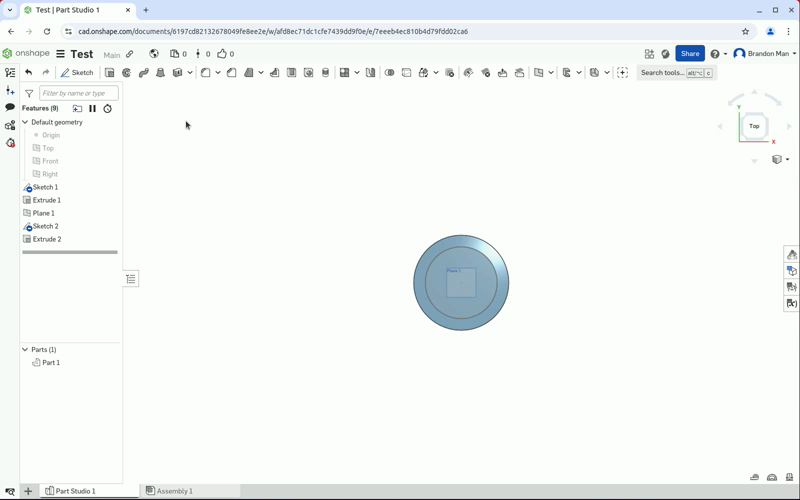
key(up, 3)
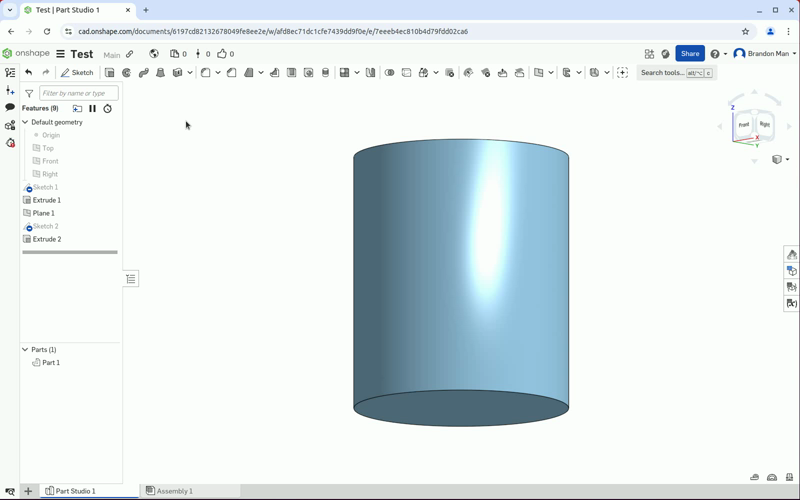
key(left, 3)
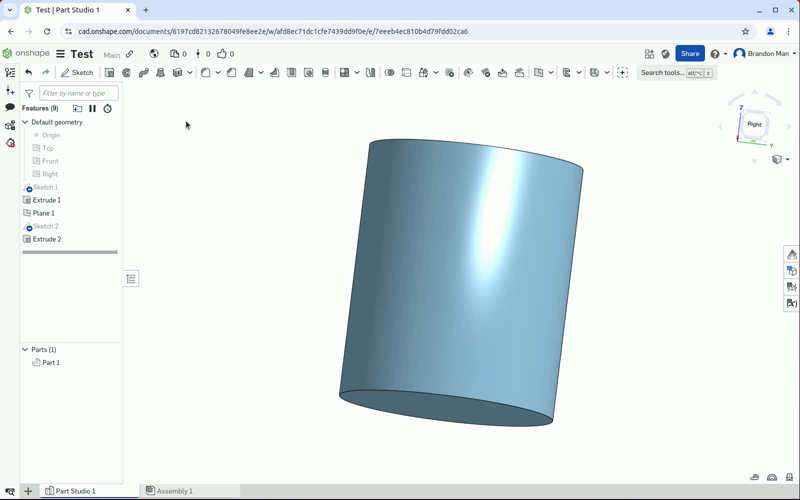
key(right, 3)
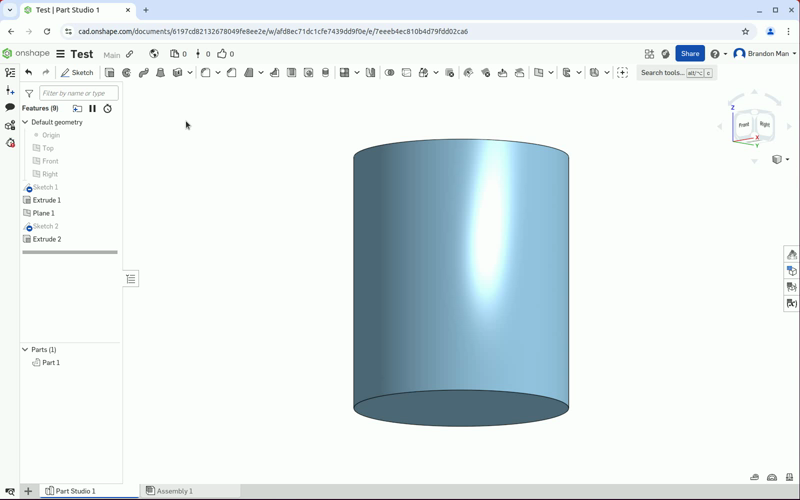
key(down, 3)
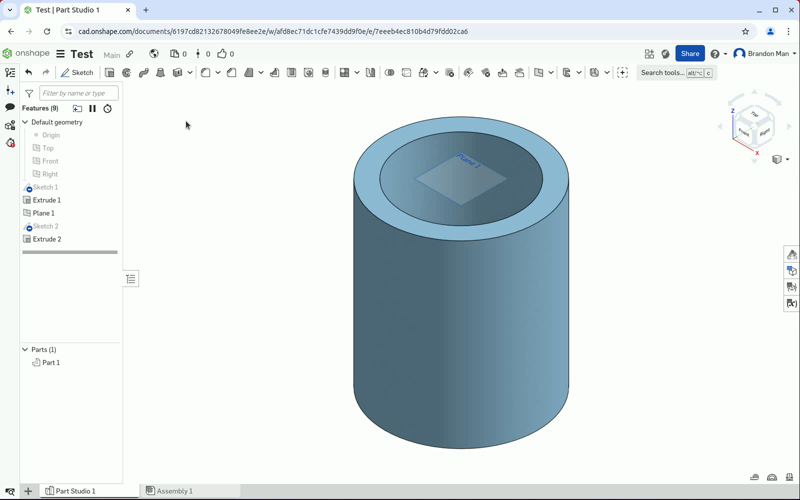
mouse_move(73, 189)
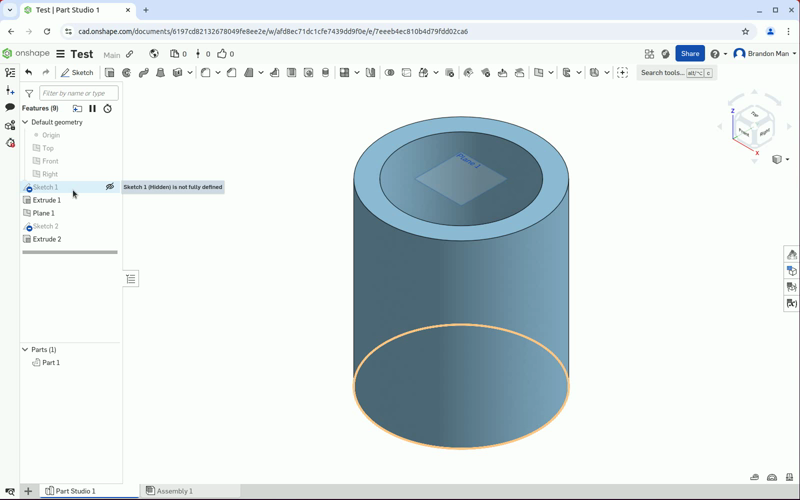
click(73, 189)